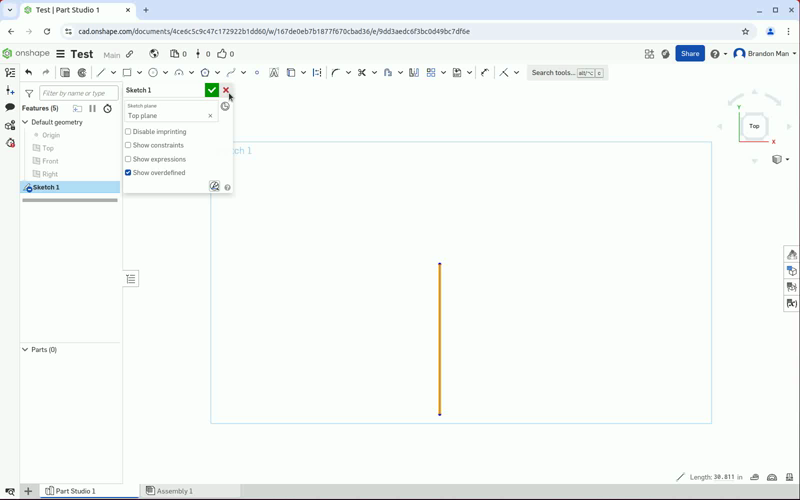
key(shift+h)
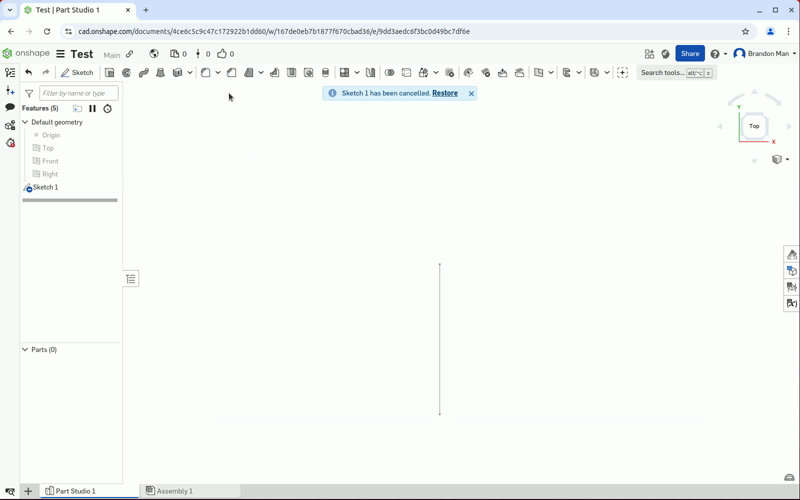
key(shift+s)
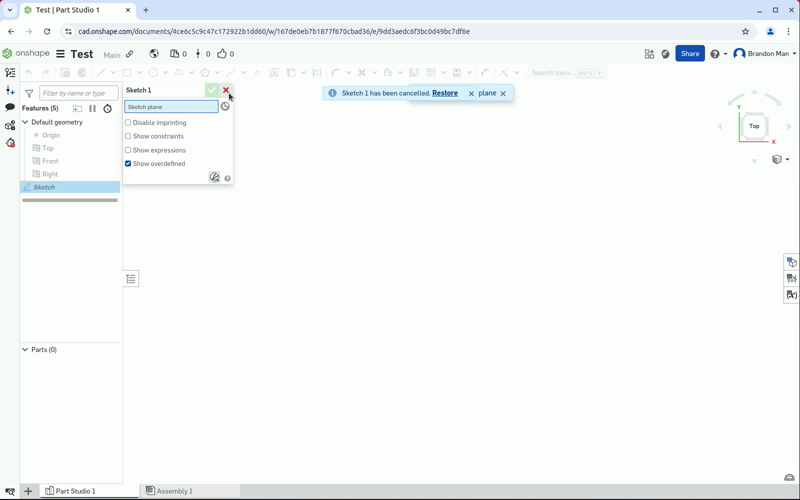
mouse_move(73, 150)
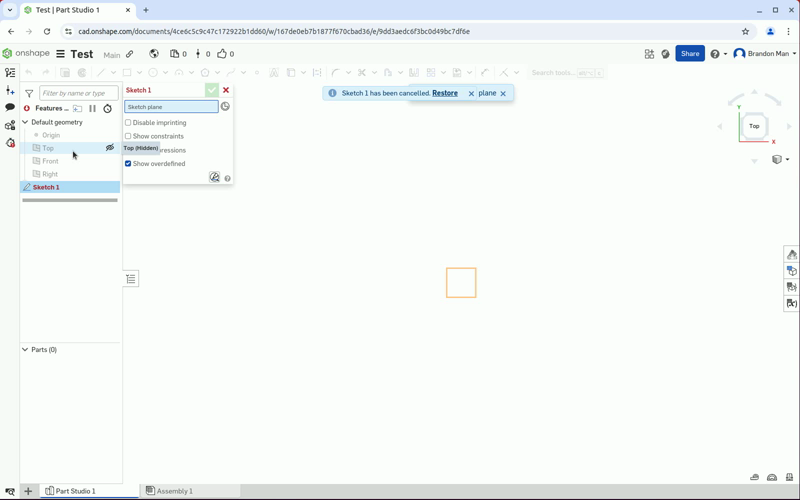
click(73, 150)
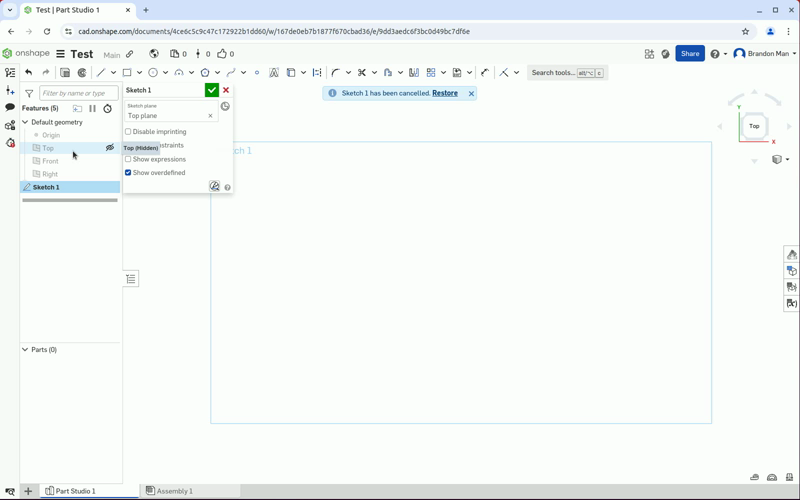
mouse_move(73, 352)
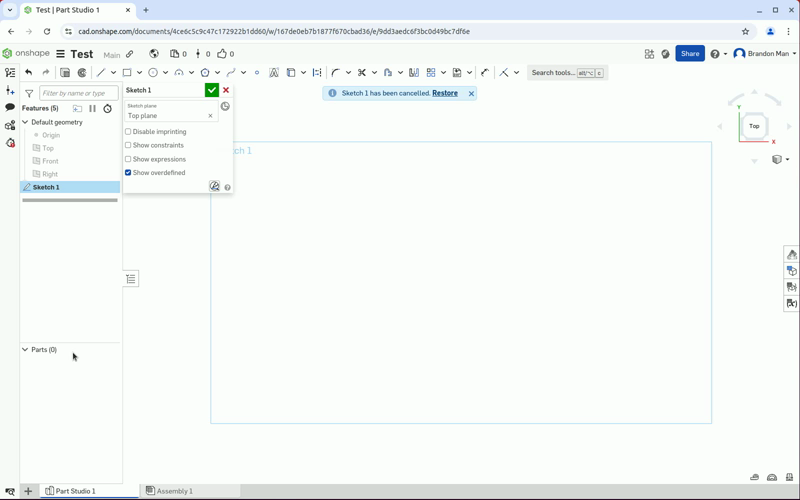
key(y)
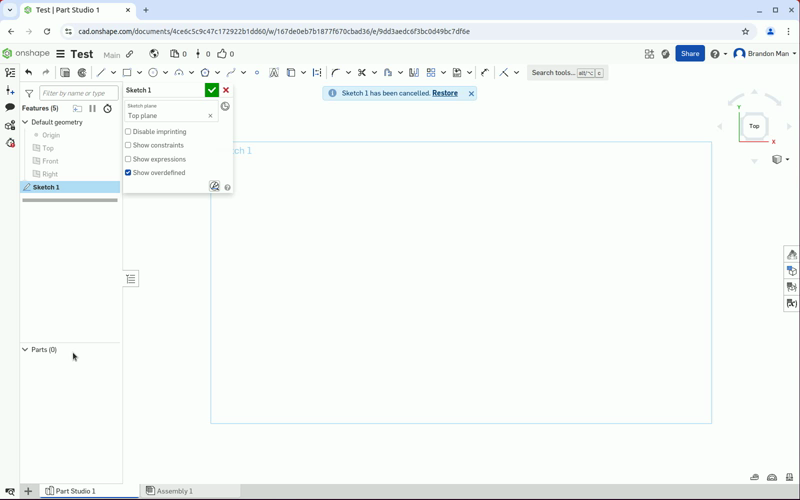
key(c)
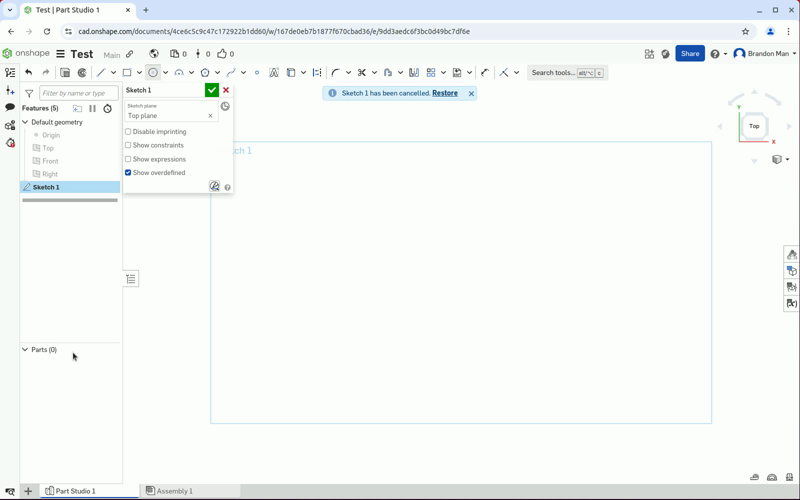
key_down(shift)
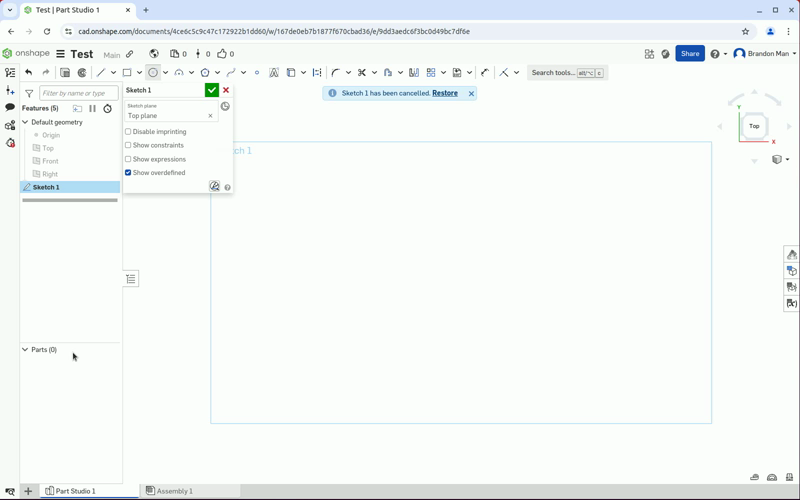
mouse_move(461, 282)
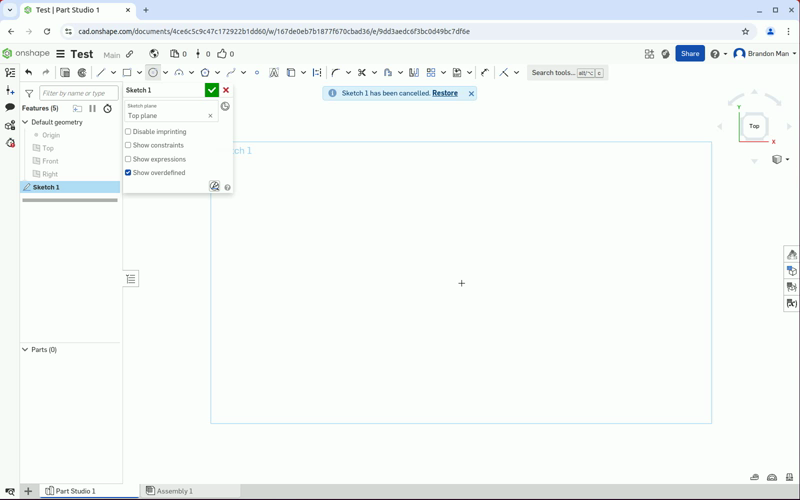
click(461, 282)
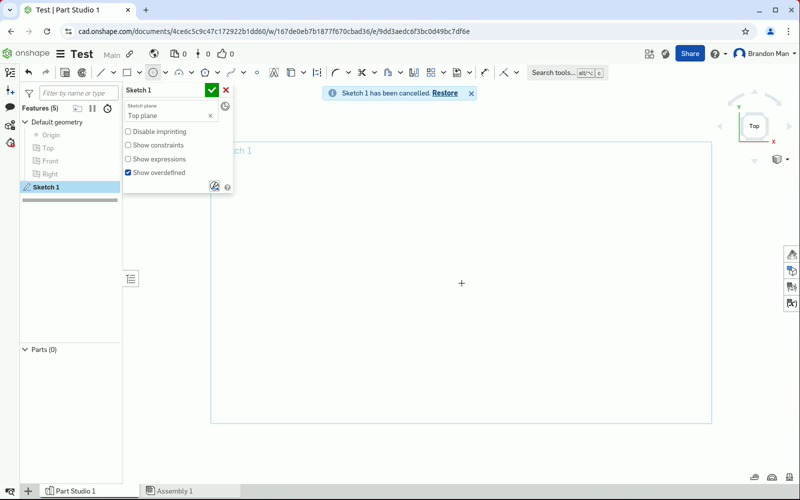
key_up(shift)
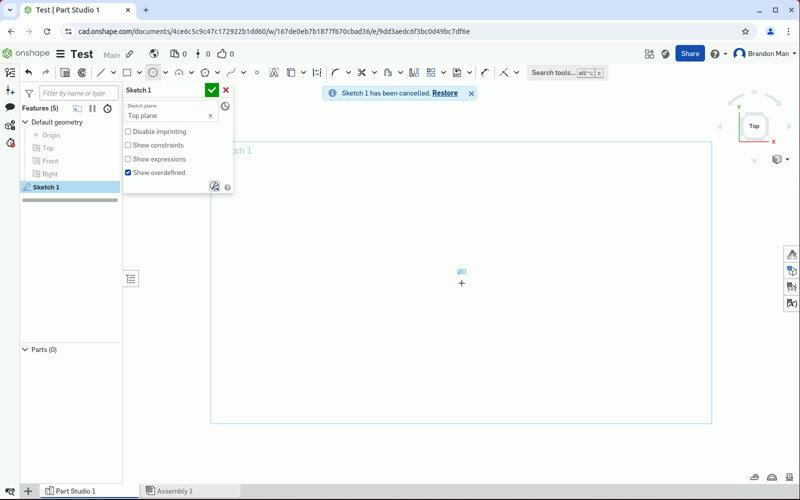
mouse_move(501, 282)
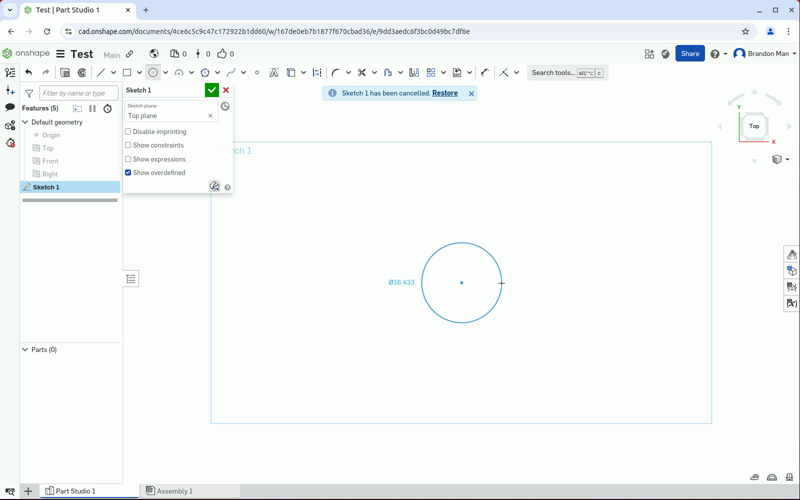
click(501, 282)
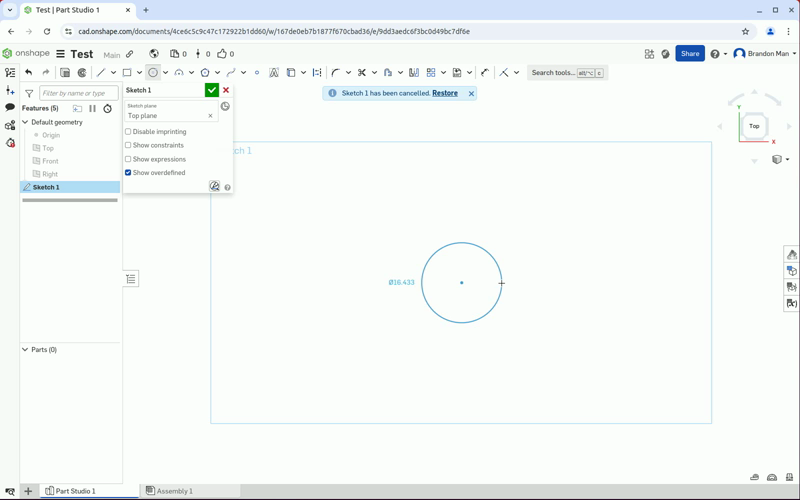
key(esc)
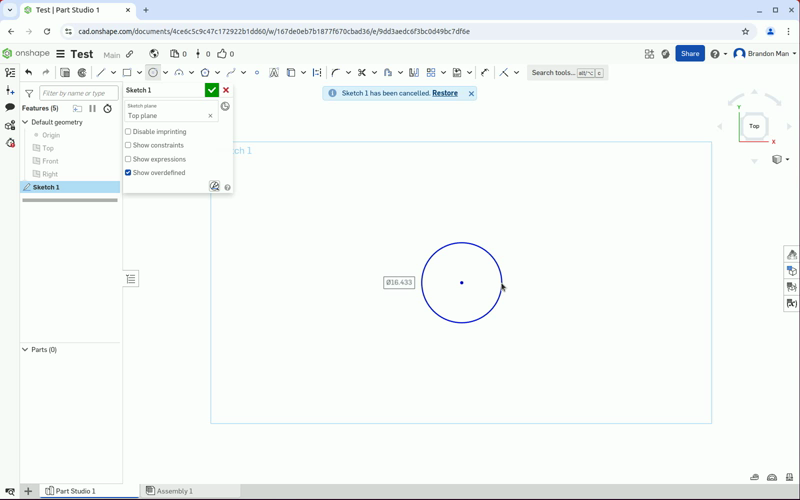
mouse_move(485, 259)
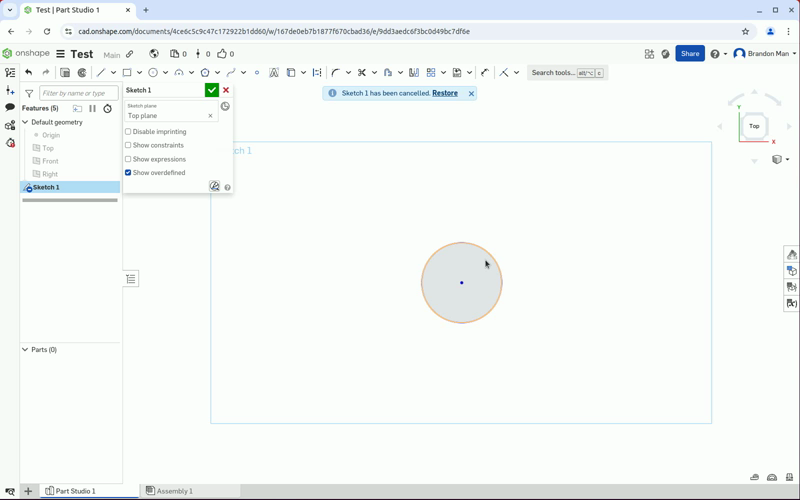
click(485, 259)
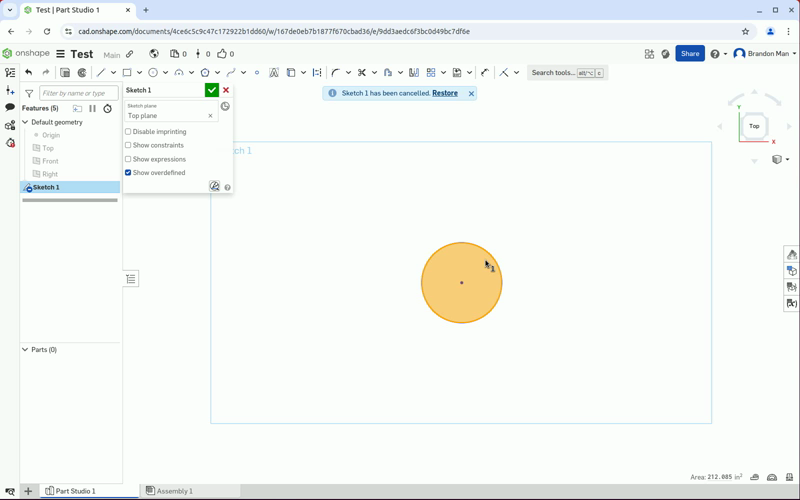
mouse_move(73, 352)
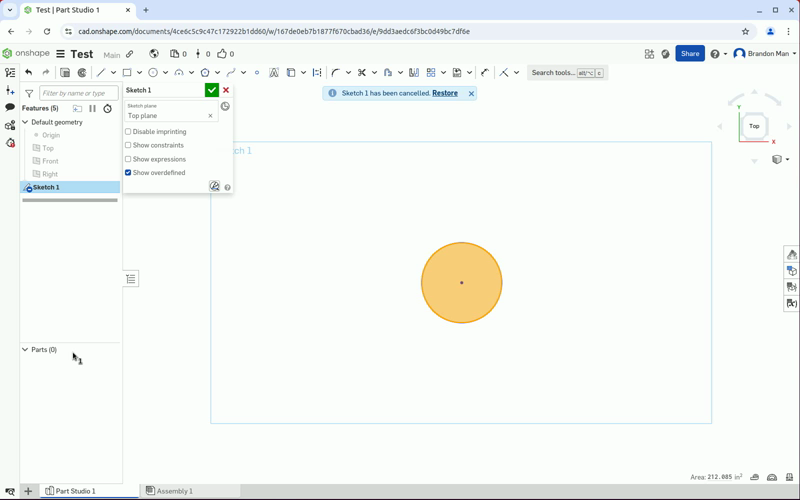
key(shift+y)
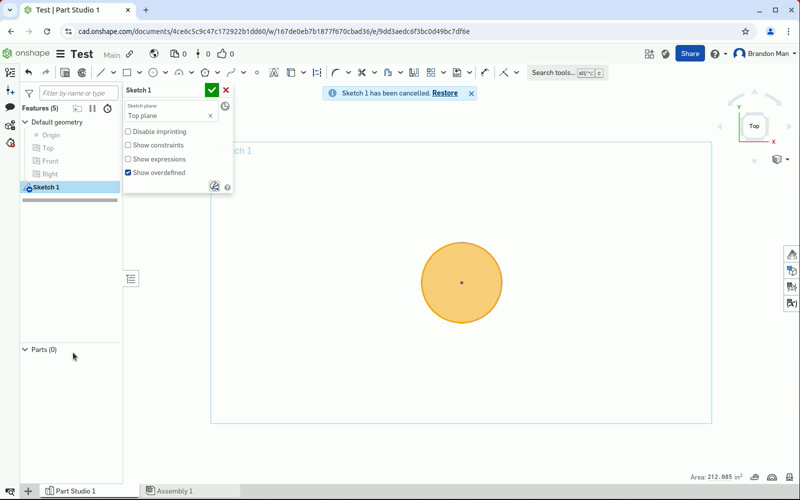
key(shift+e)
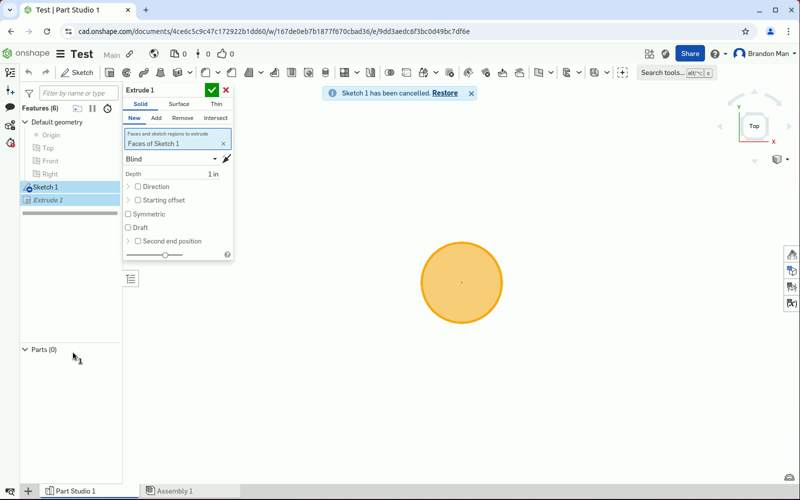
mouse_move(143, 106)
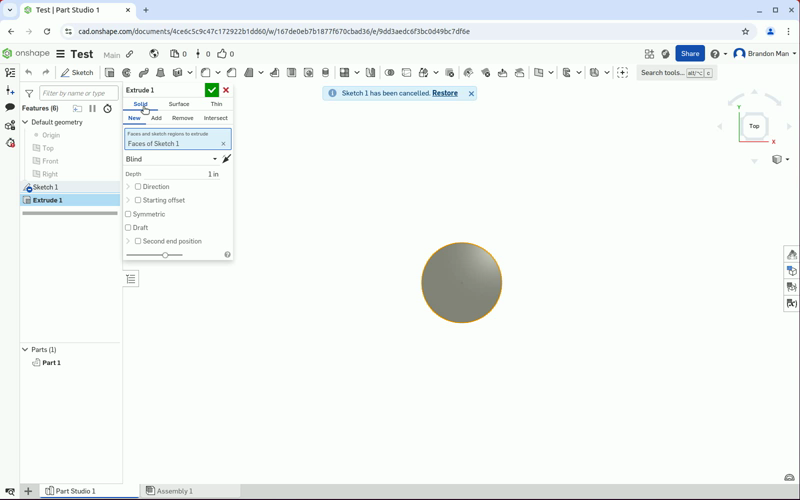
click(143, 106)
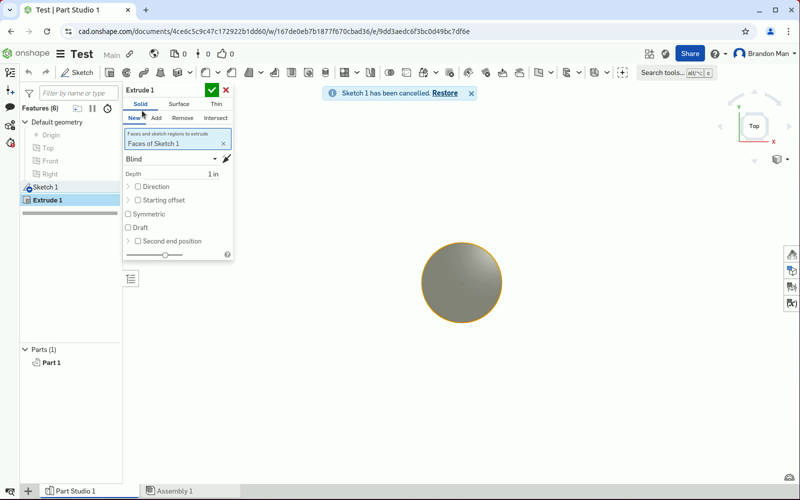
mouse_move(137, 120)
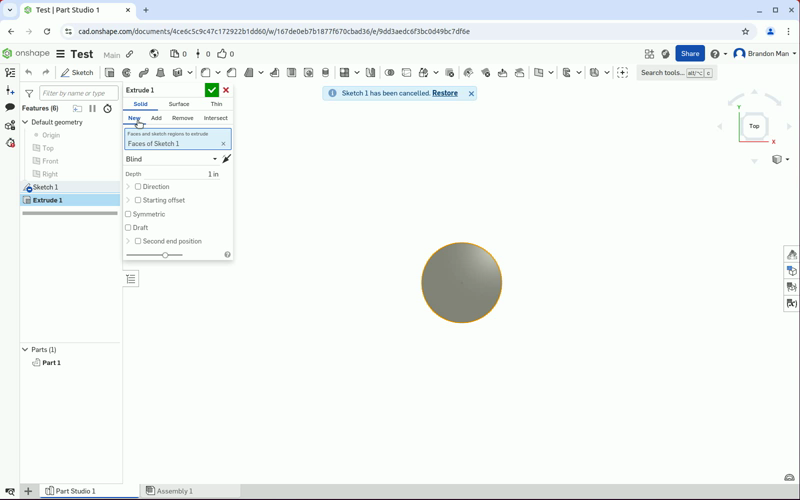
click(137, 120)
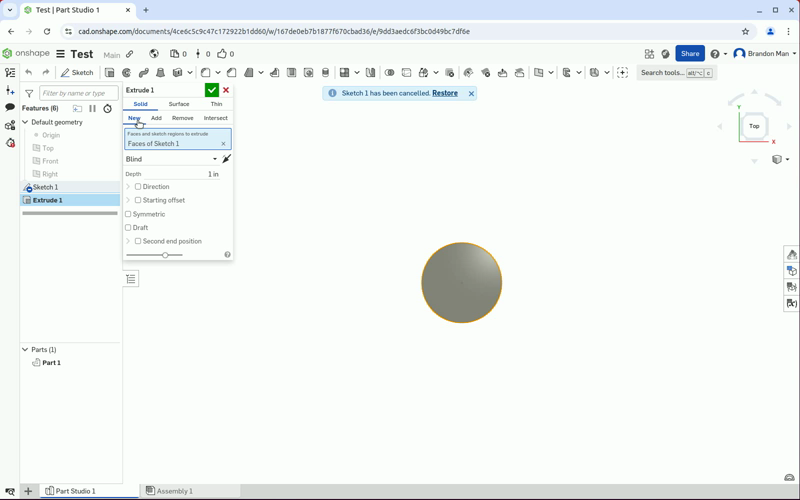
key(tab, 4)
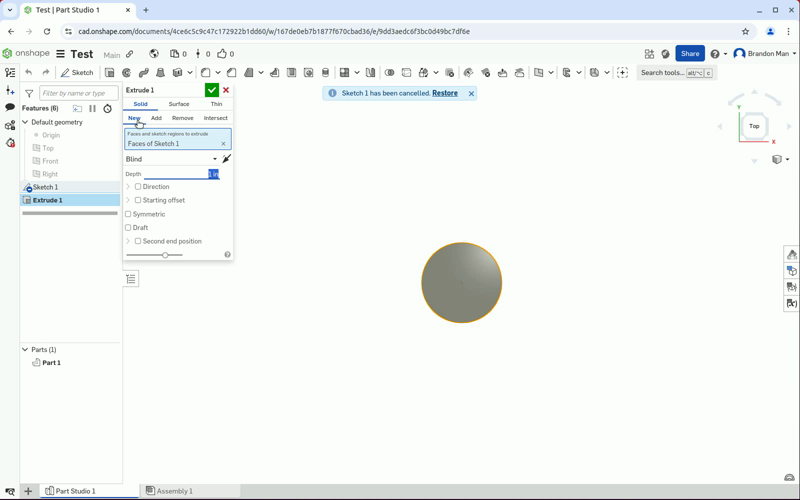
text(46.216)
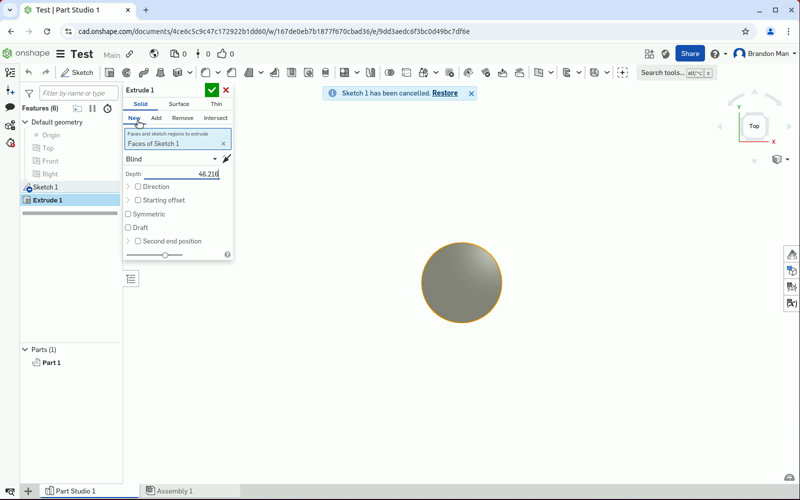
key(tab, 3)
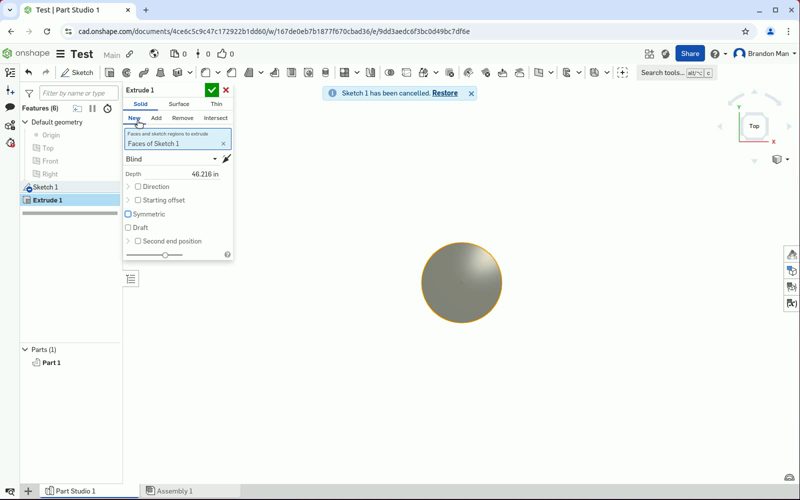
key(space)
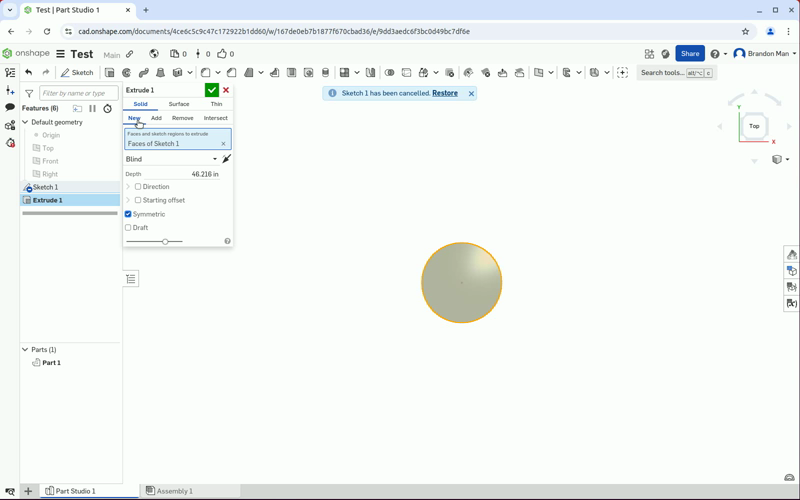
key(enter)
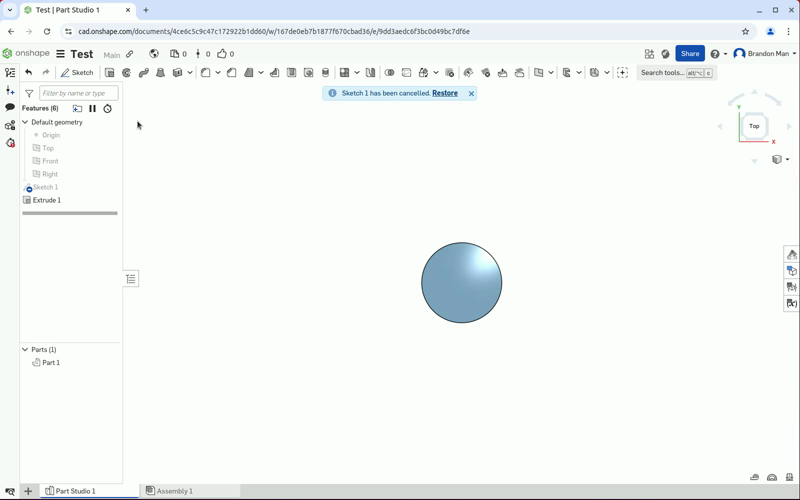
key(shift+h)
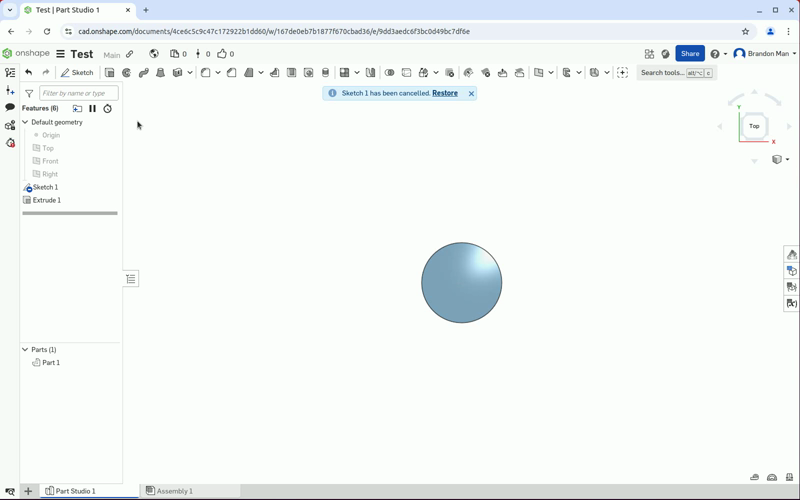
key(shift+h)
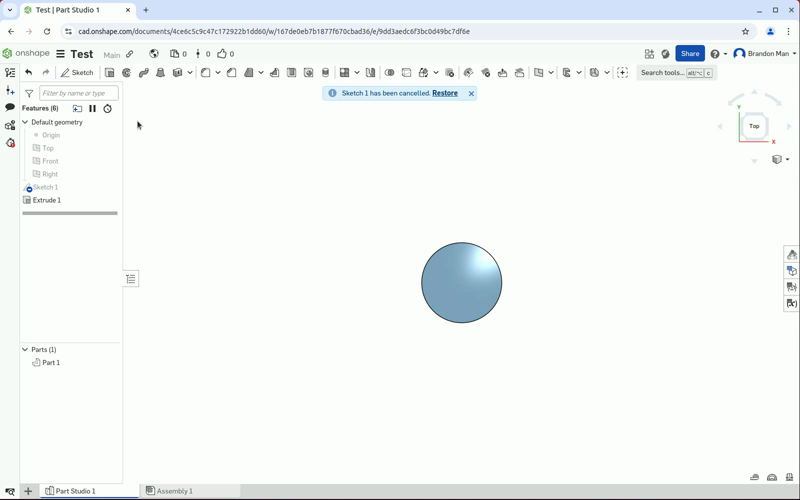
mouse_move(73, 189)
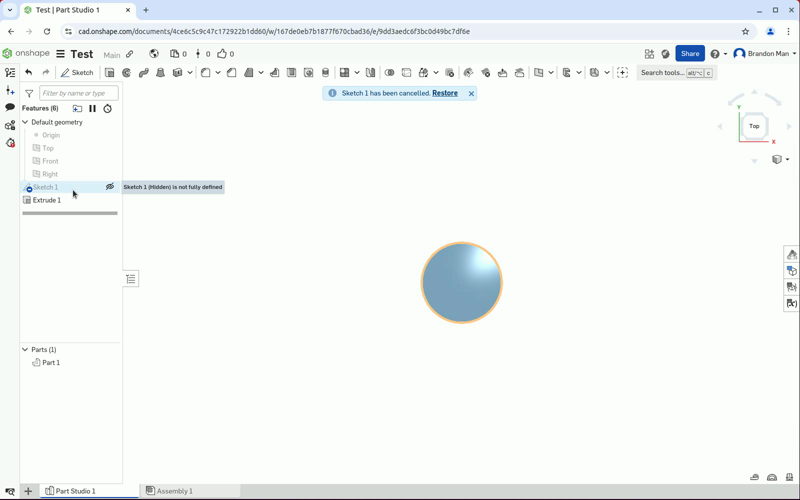
click(73, 189)
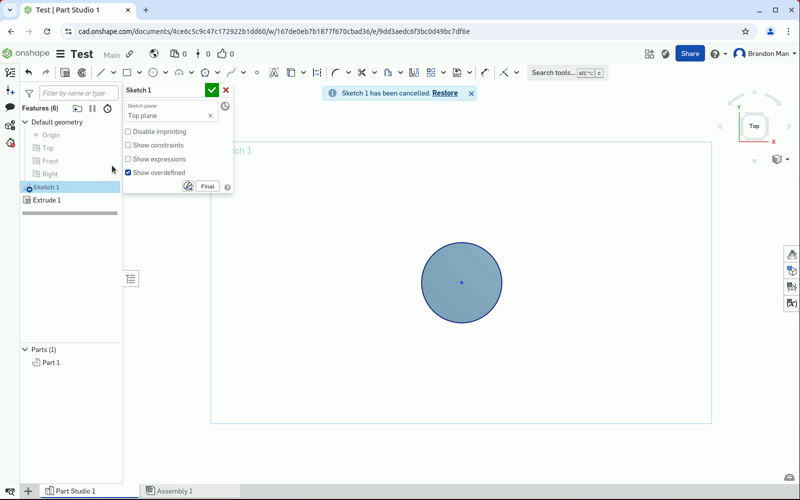
mouse_move(229, 92)
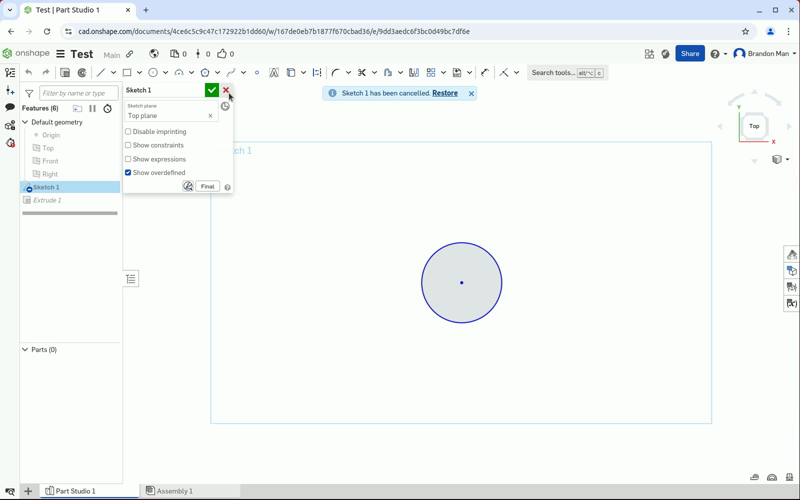
click(229, 92)
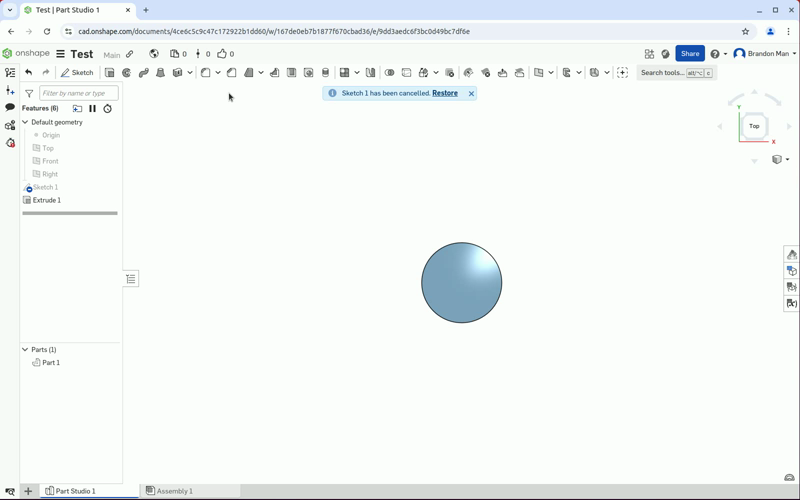
mouse_move(73, 352)
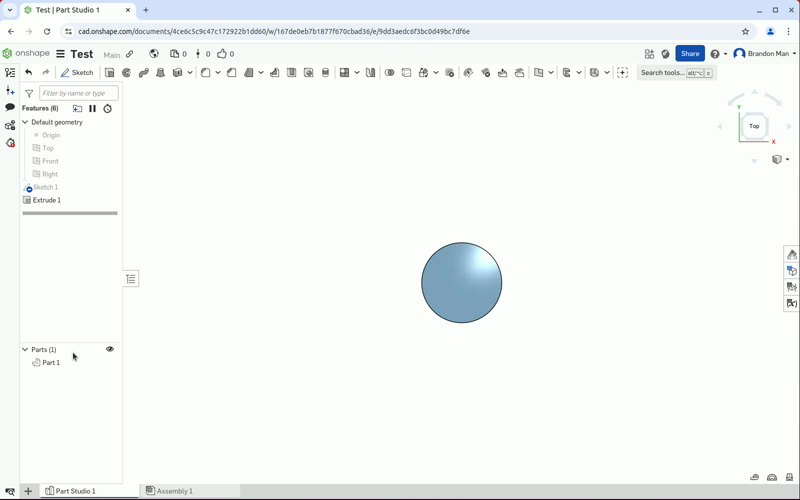
key(y)
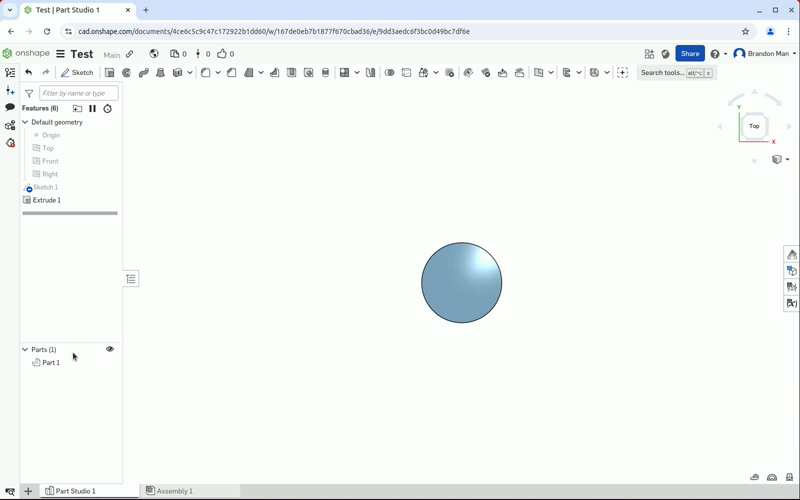
key(shift+p)
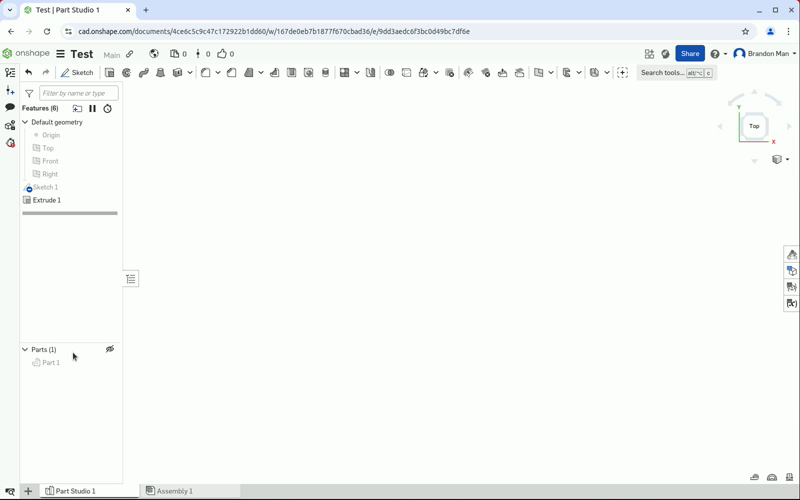
key(space)
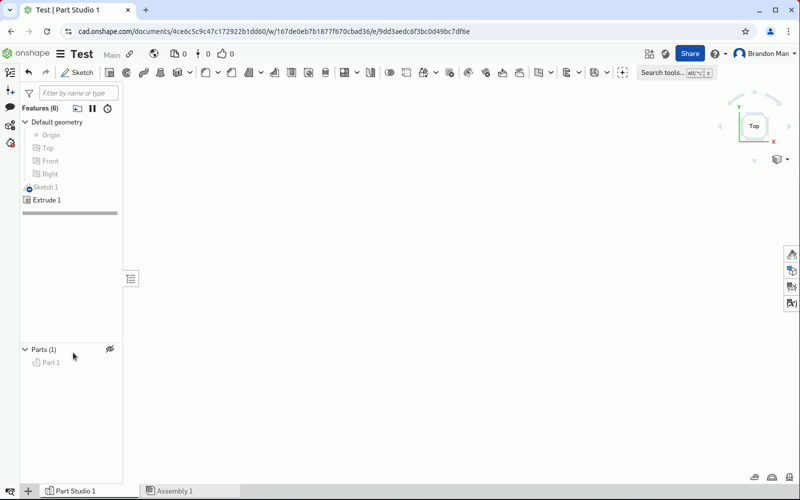
key_down(shift)
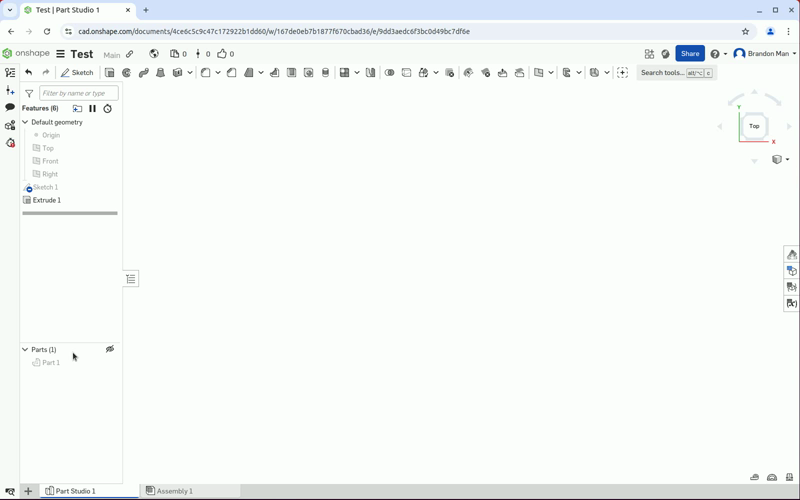
key(up)
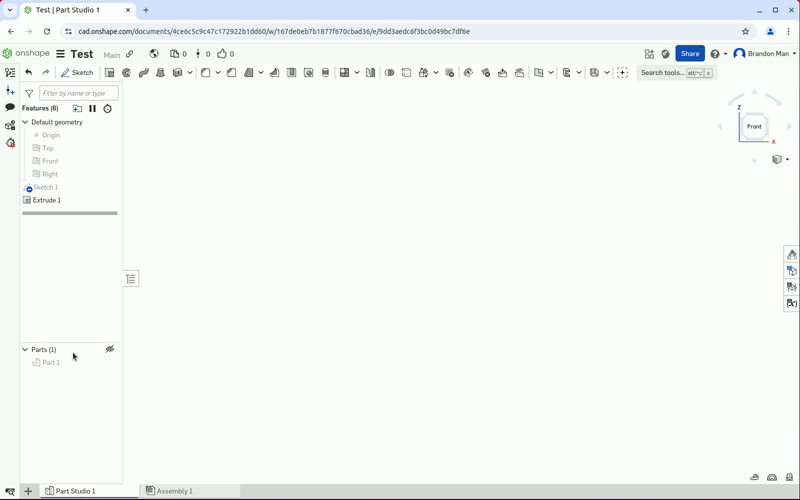
key_up(shift)
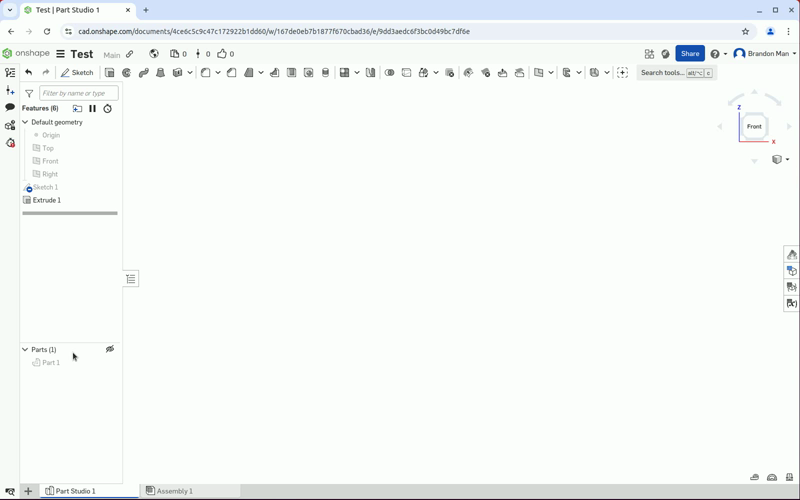
key(space)
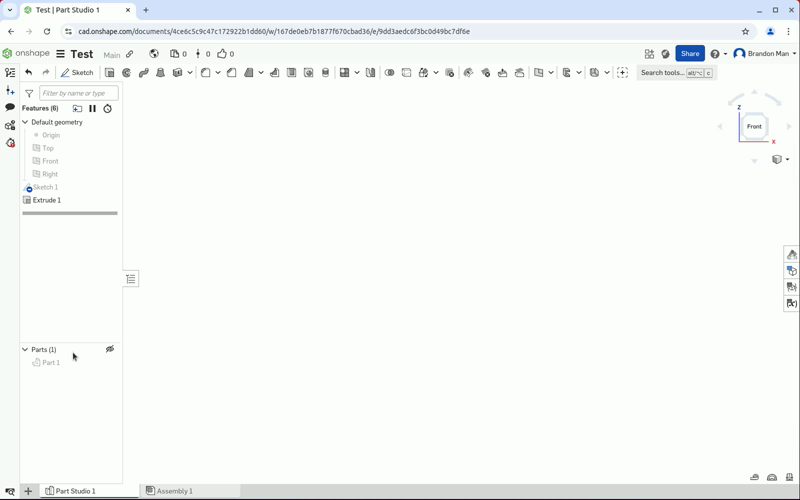
key_down(shift)
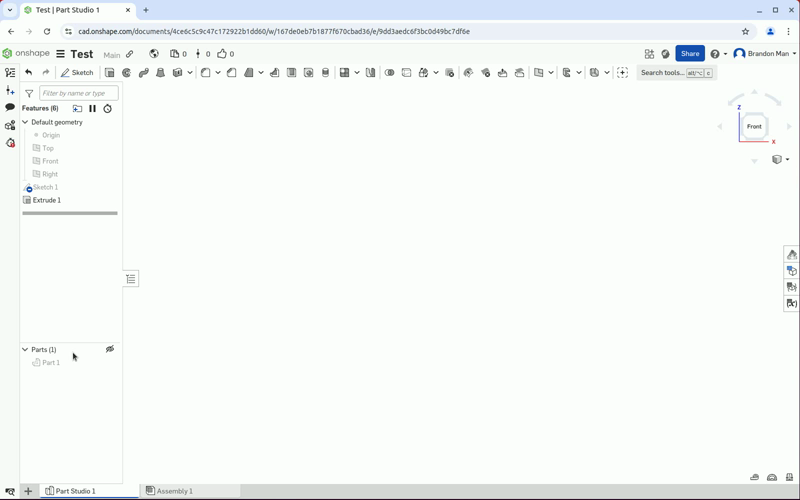
key(left)
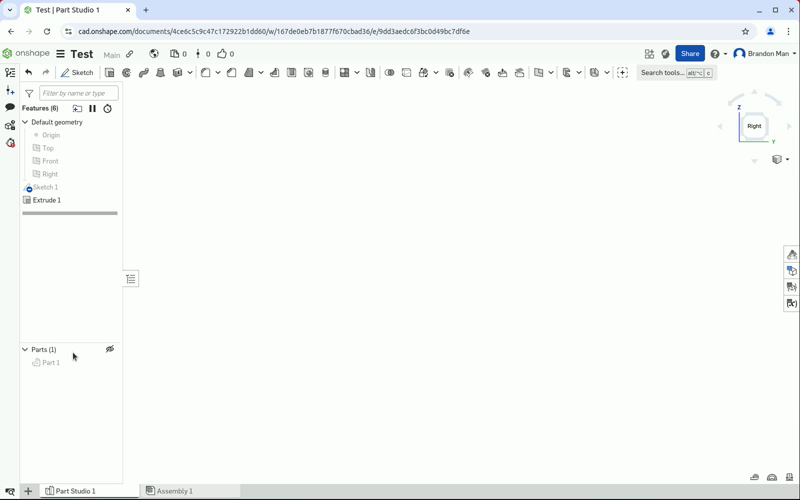
key_up(shift)
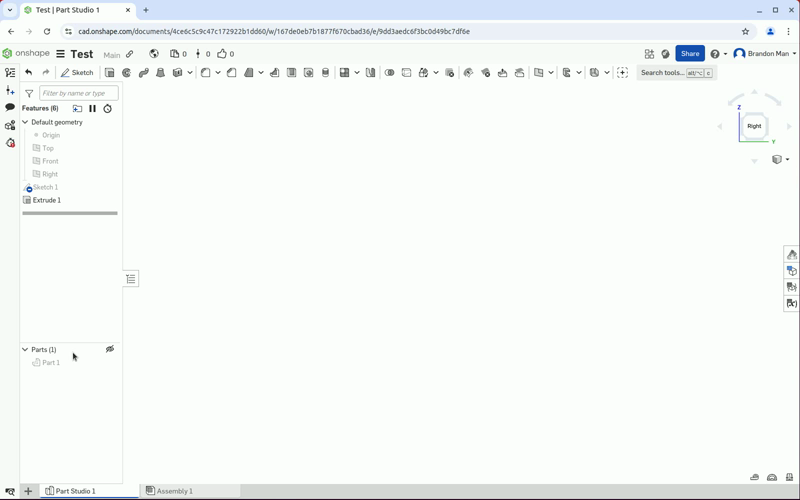
mouse_move(73, 352)
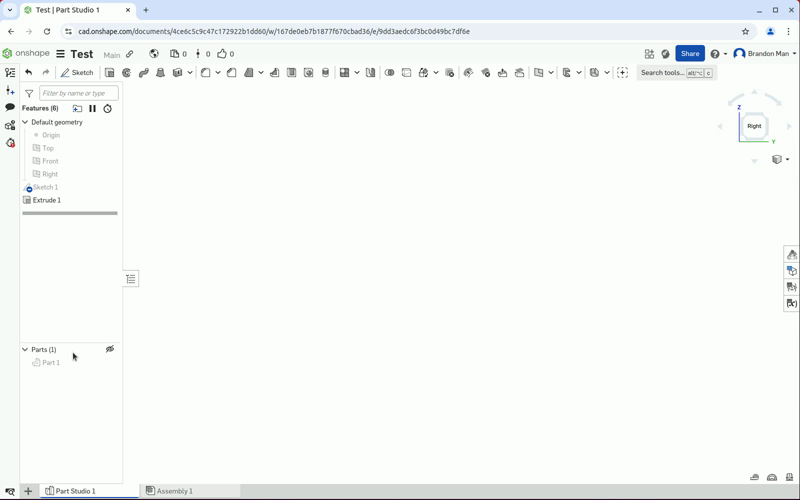
key(shift+y)
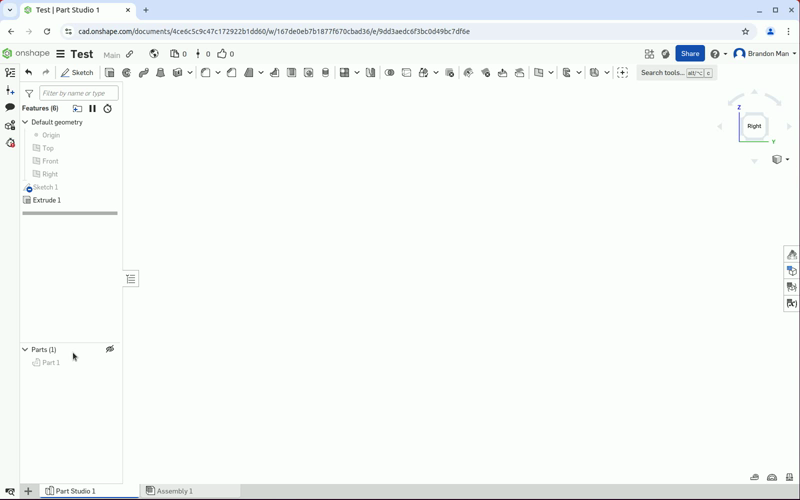
key(shift+s)
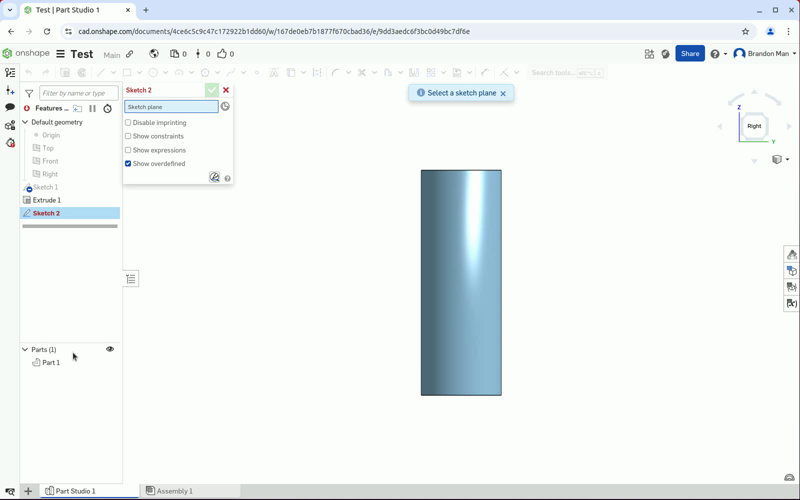
mouse_move(73, 176)
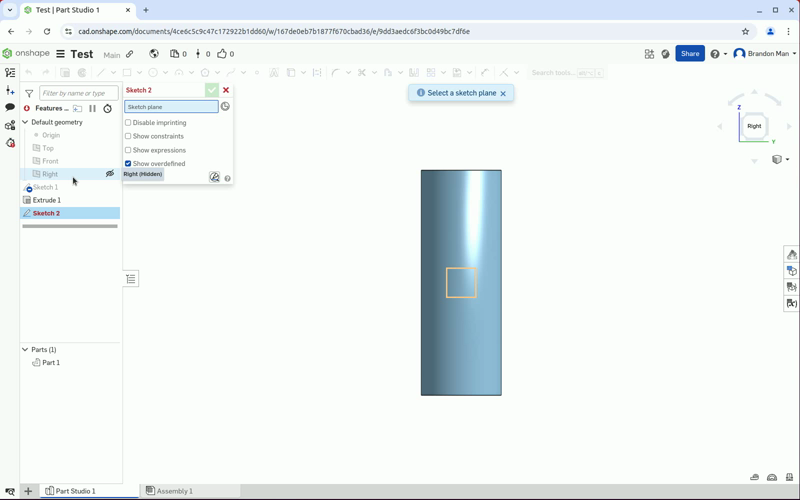
click(73, 176)
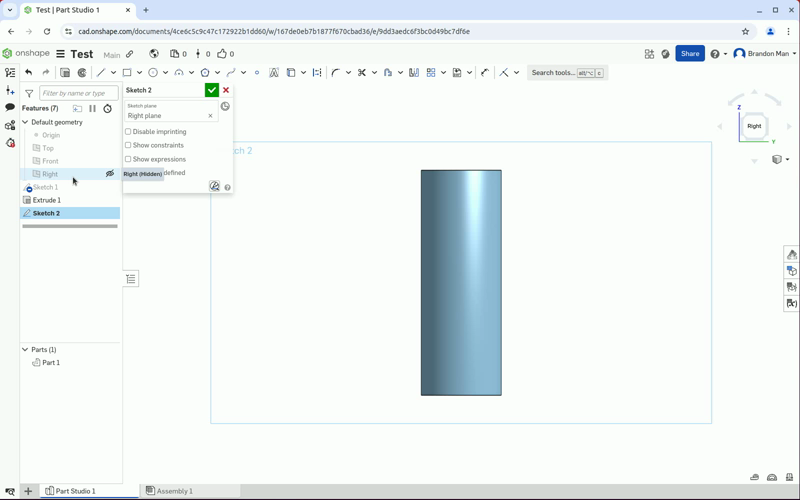
mouse_move(73, 352)
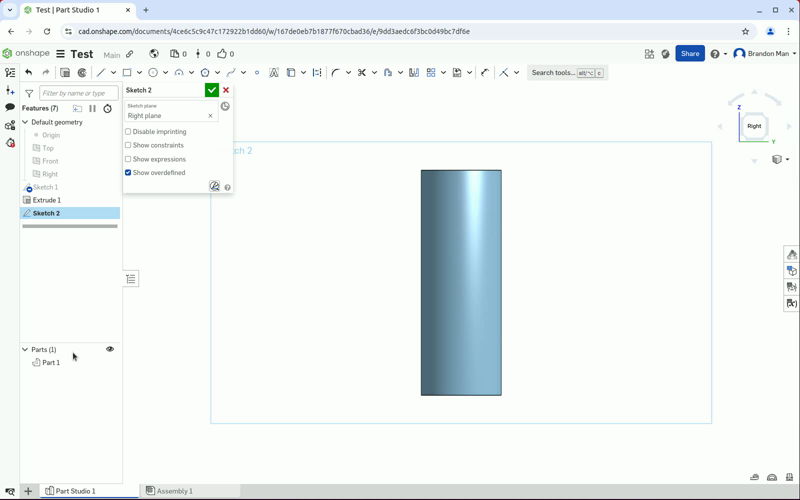
key(y)
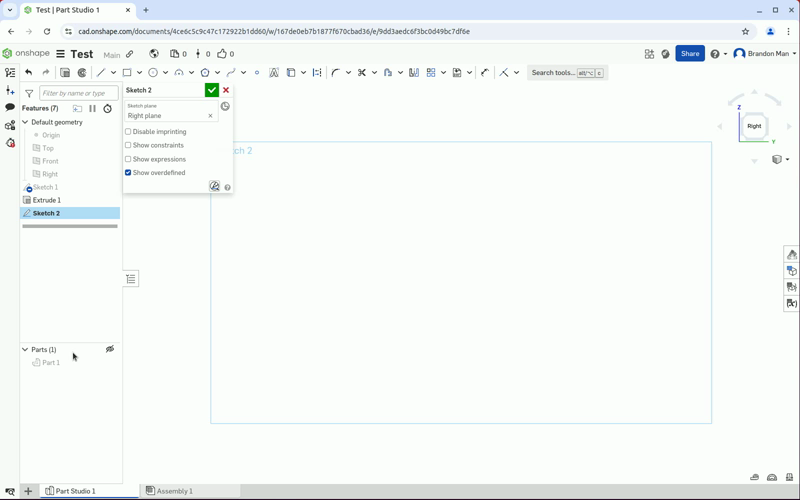
key(c)
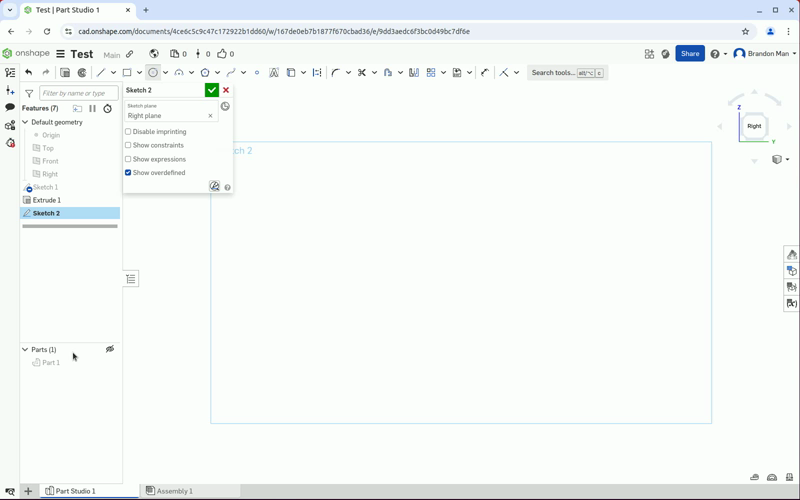
key_down(shift)
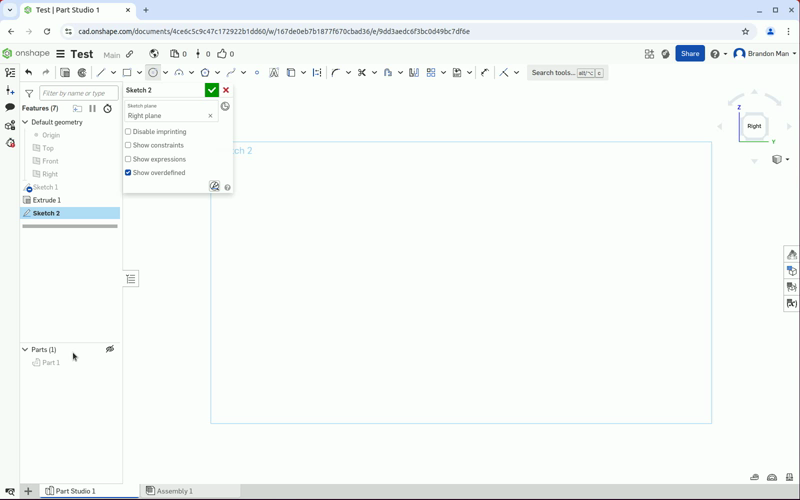
mouse_move(461, 282)
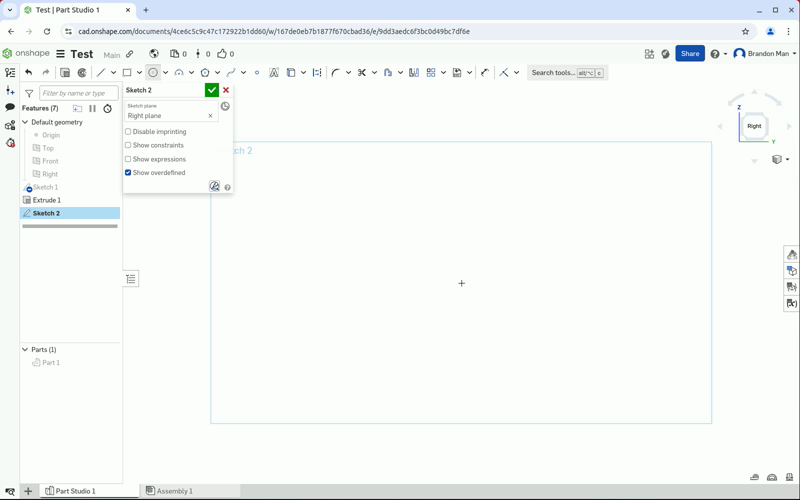
click(461, 282)
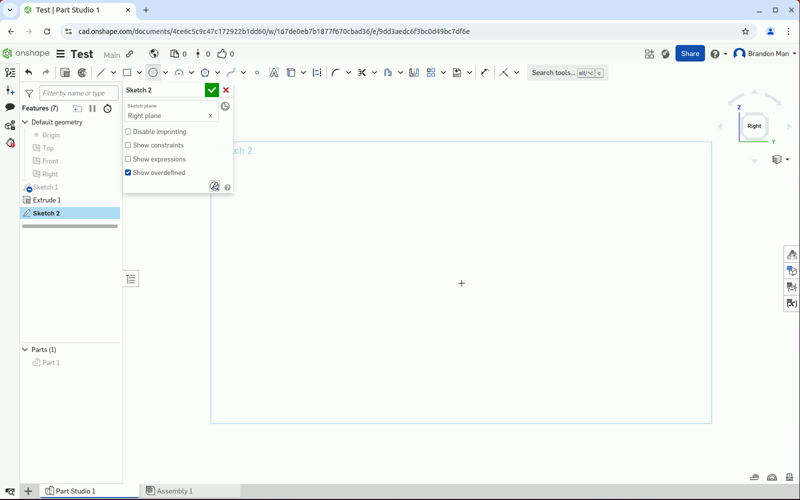
key_up(shift)
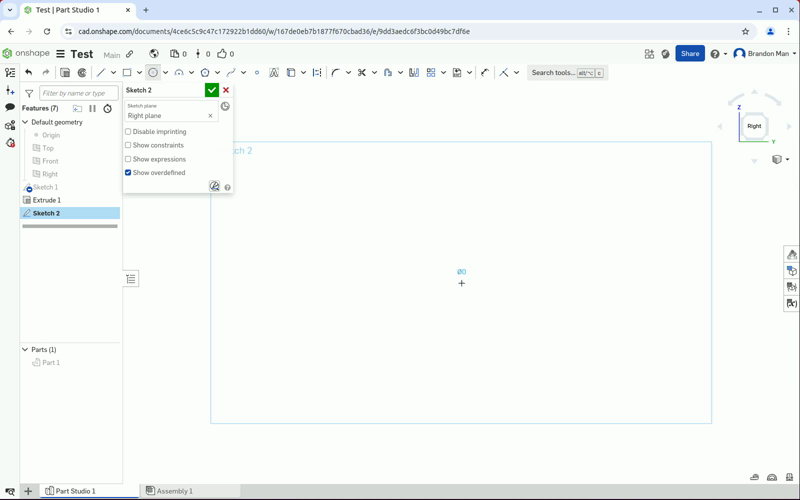
mouse_move(501, 282)
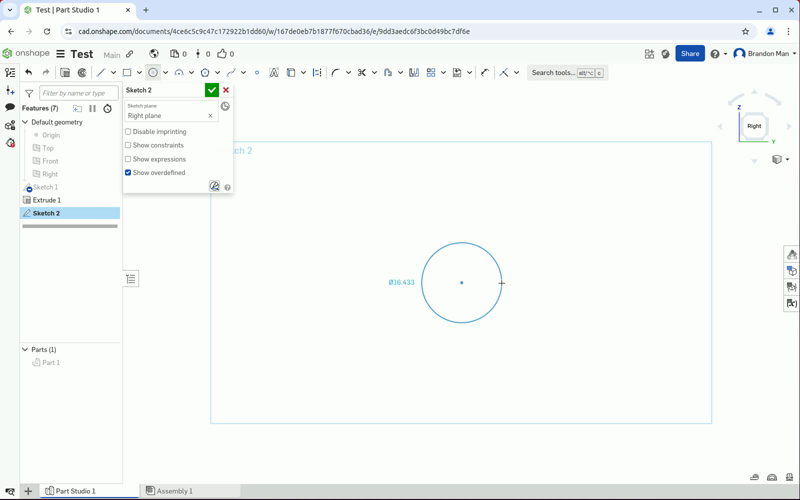
click(501, 282)
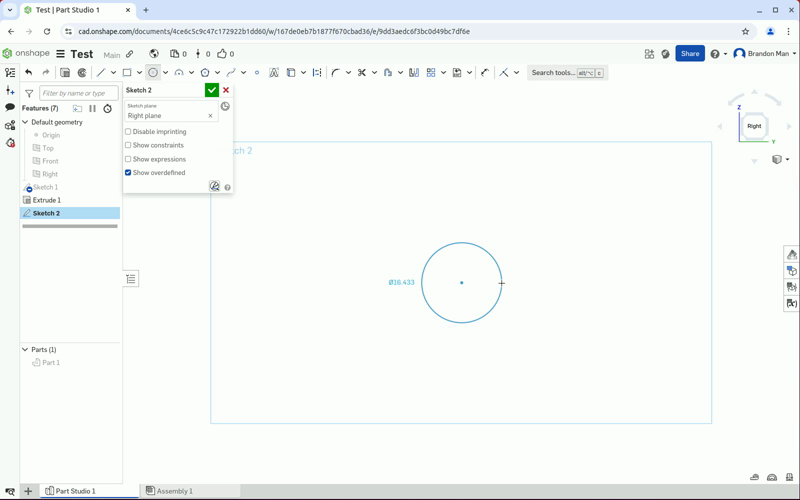
key(esc)
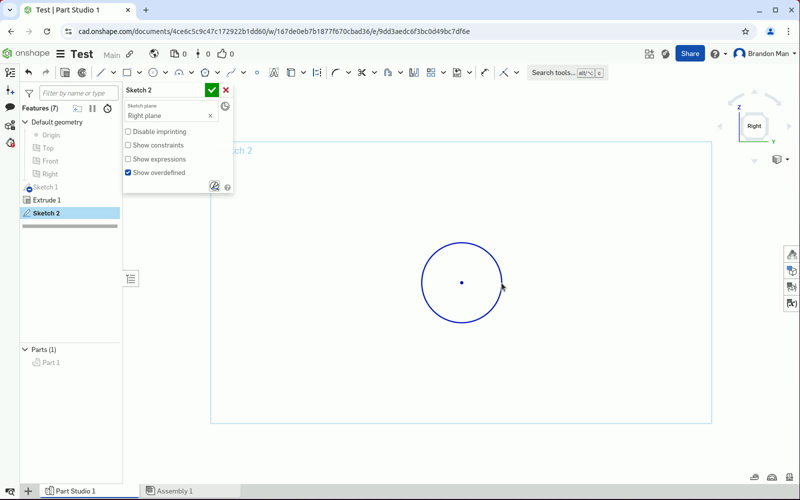
mouse_move(451, 250)
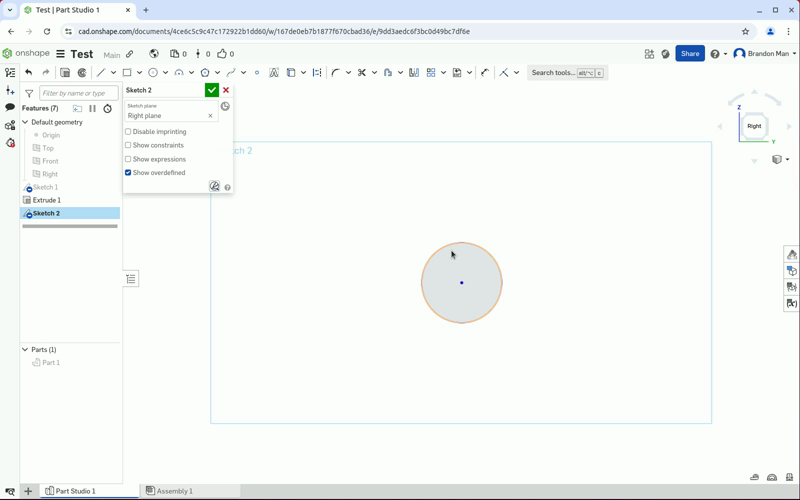
click(451, 250)
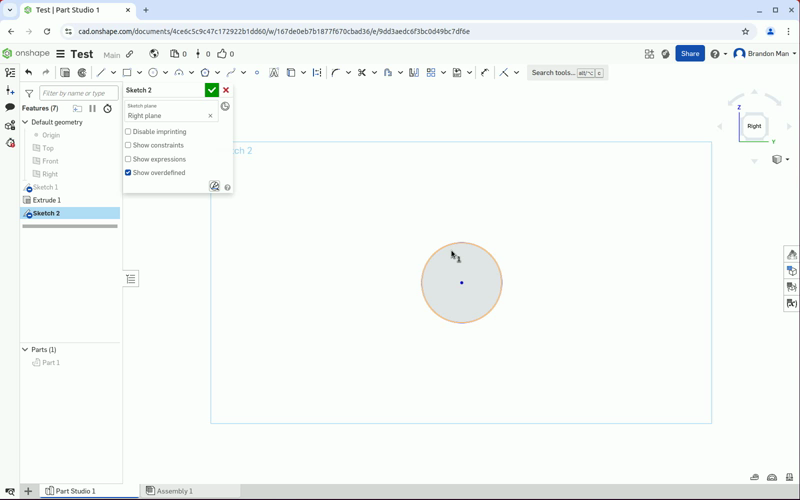
mouse_move(73, 352)
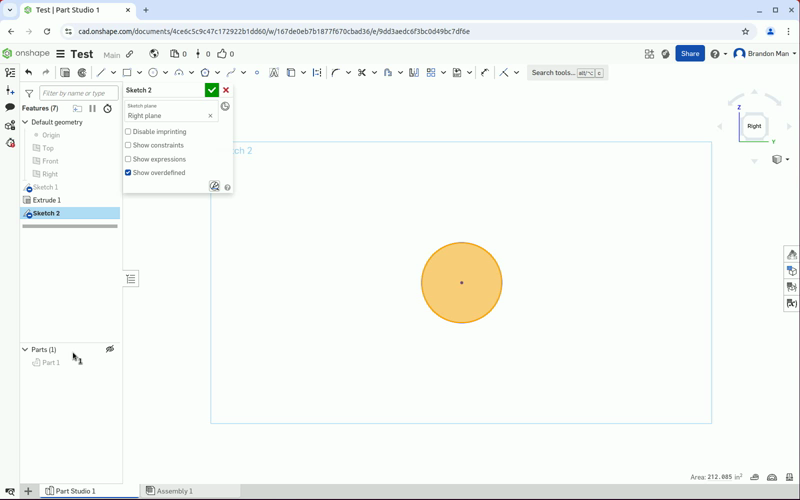
key(shift+y)
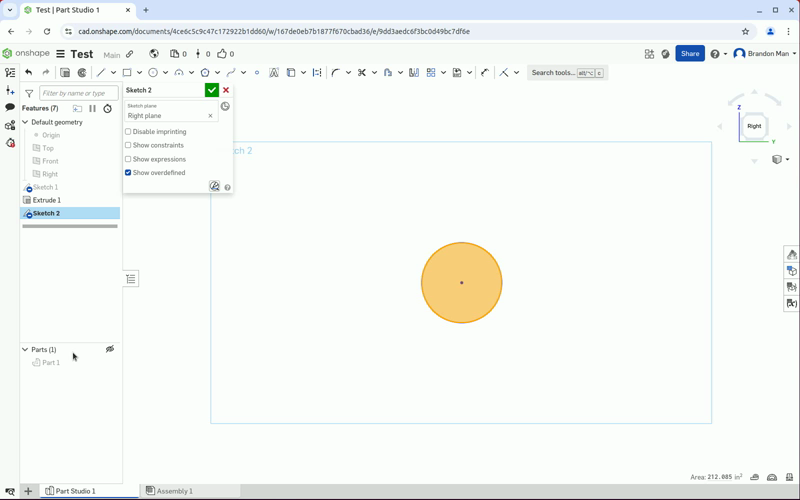
key(shift+e)
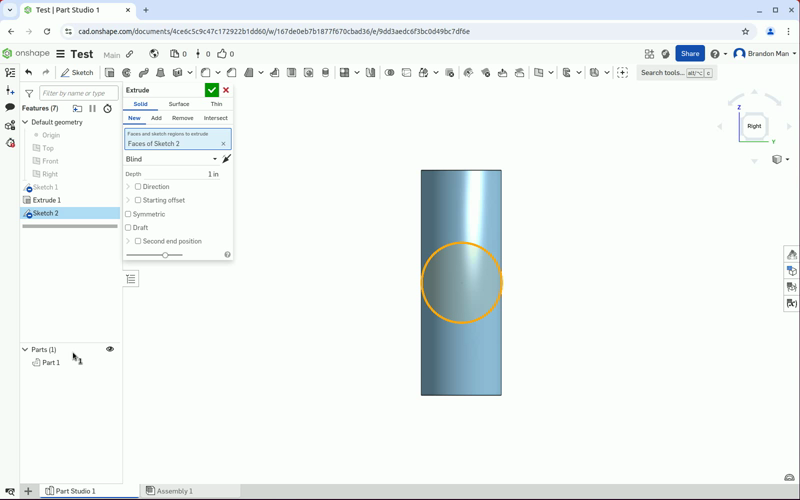
mouse_move(143, 106)
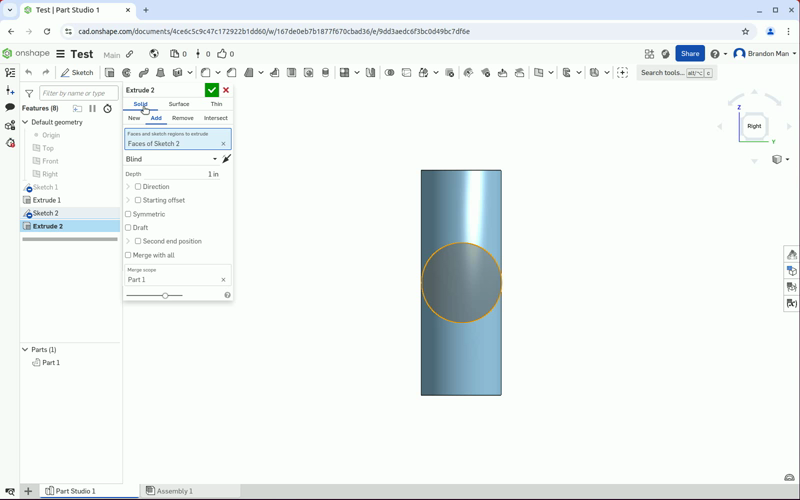
click(143, 106)
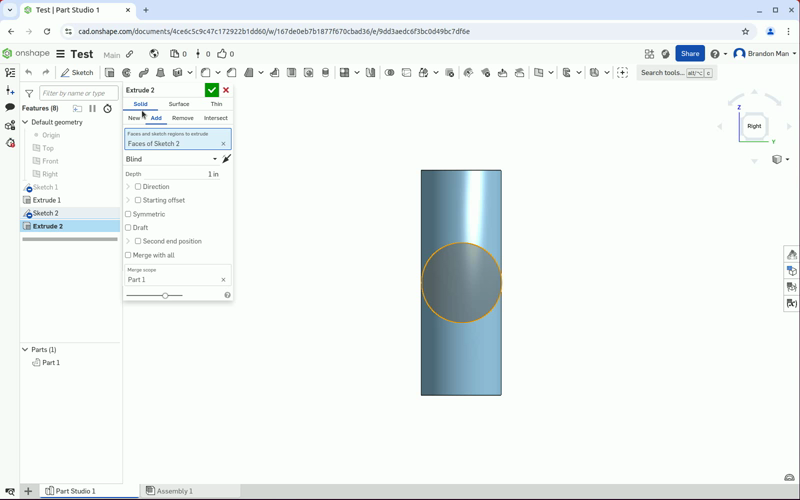
mouse_move(137, 120)
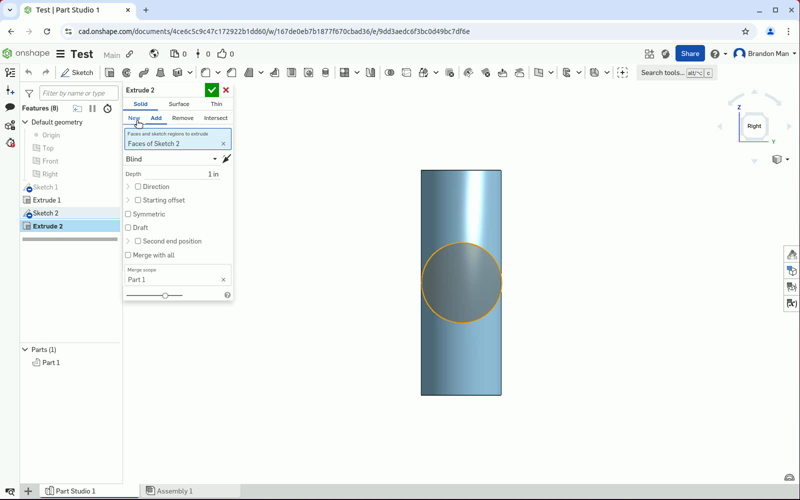
click(137, 120)
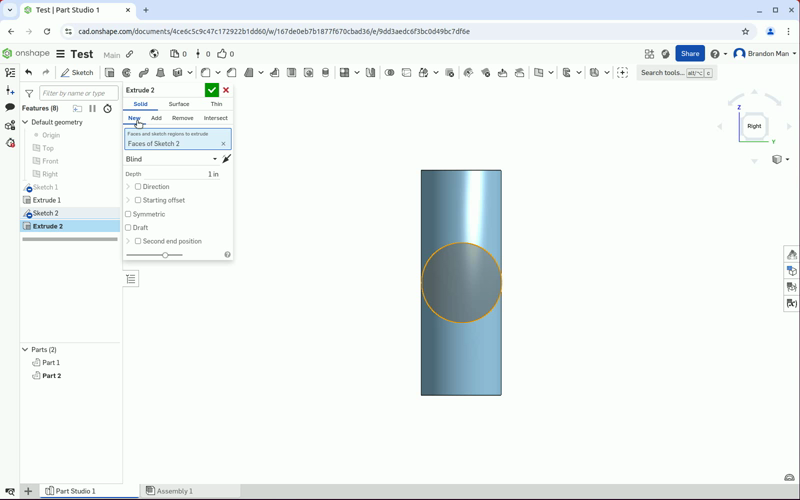
key(tab, 4)
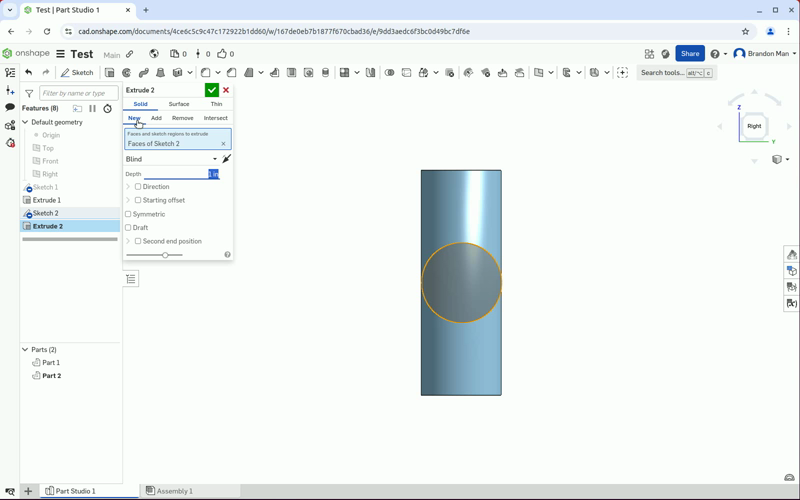
text(23.108)
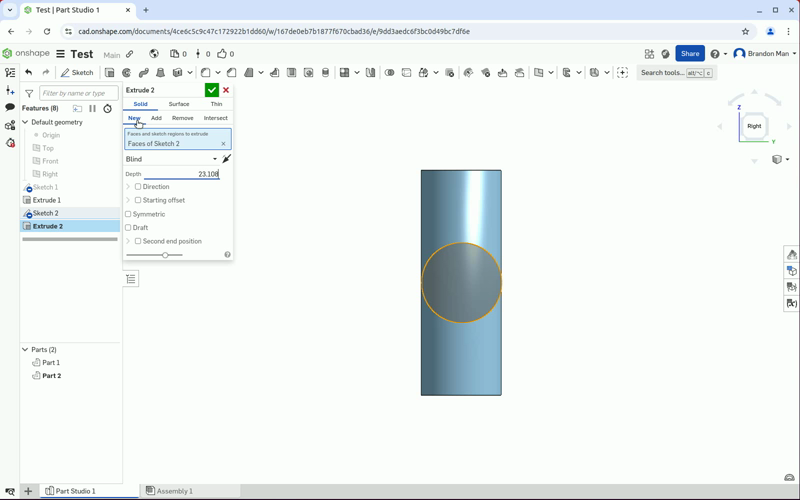
key(enter)
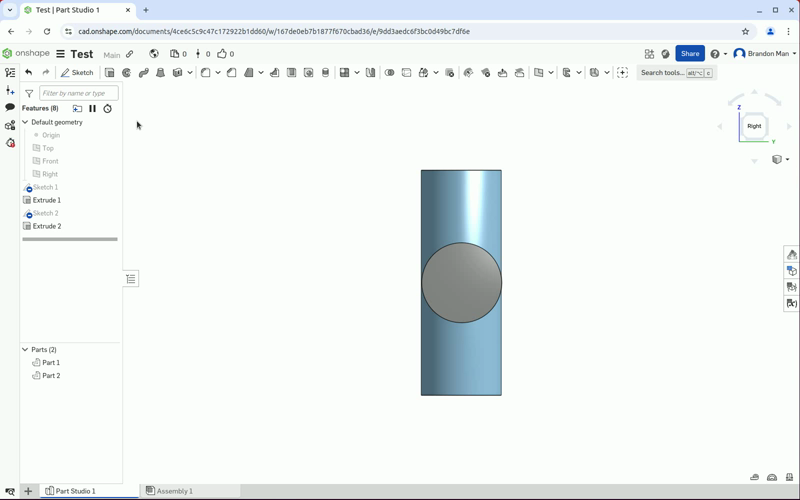
key(shift+h)
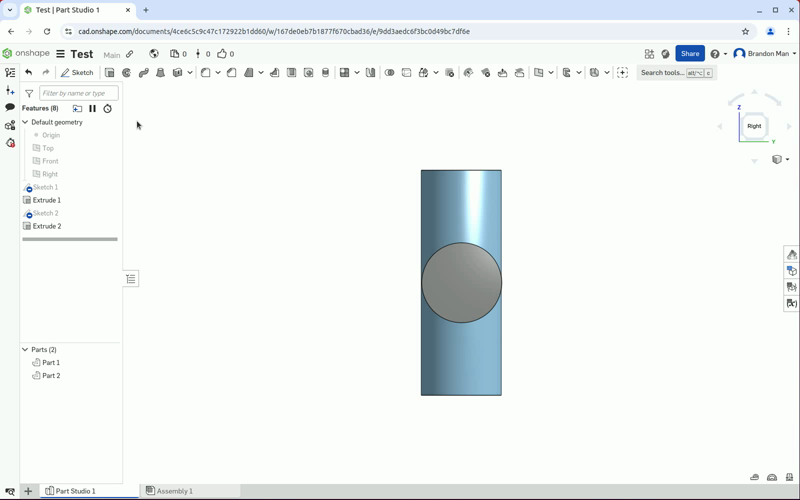
key(shift+h)
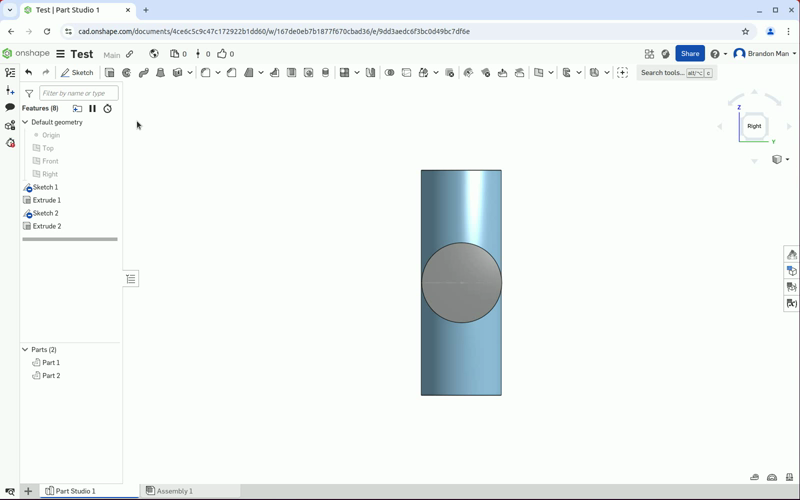
key(shift+7)
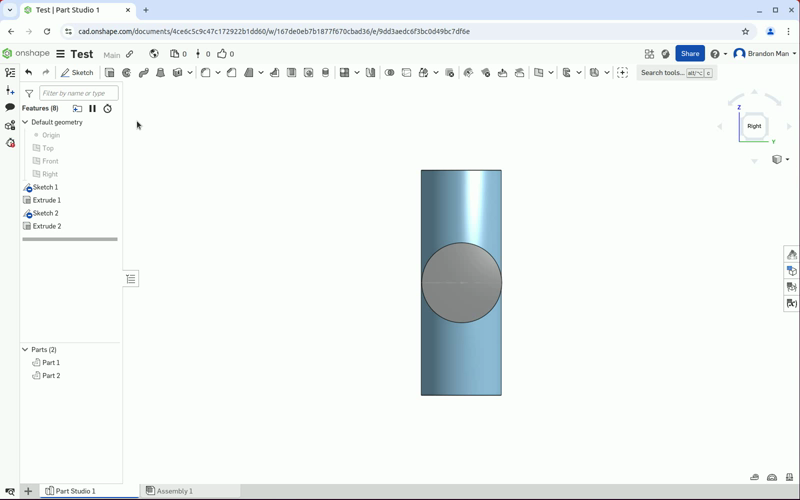
key(right, 2)
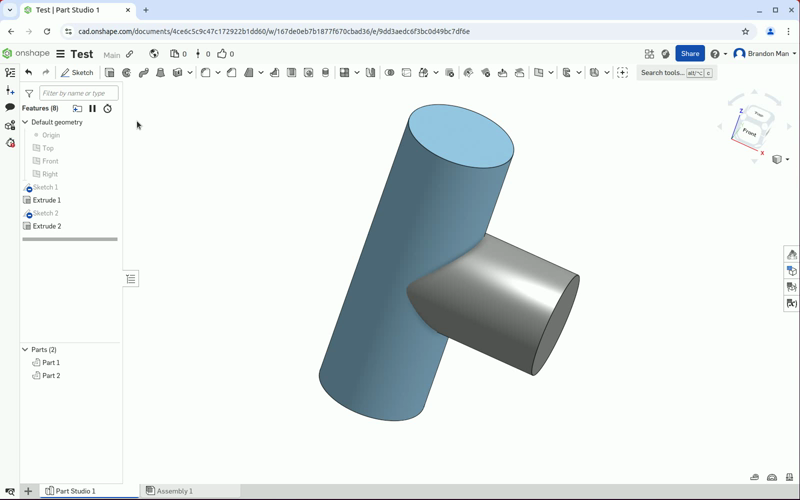
key(down, 2)
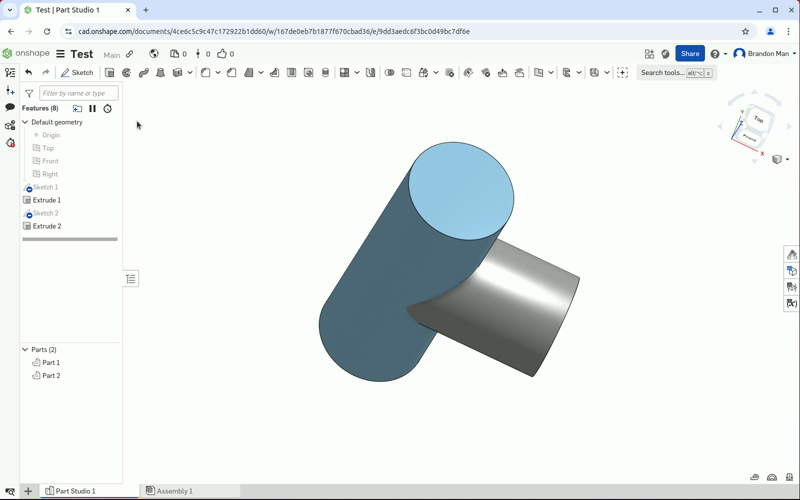
key(up, 2)
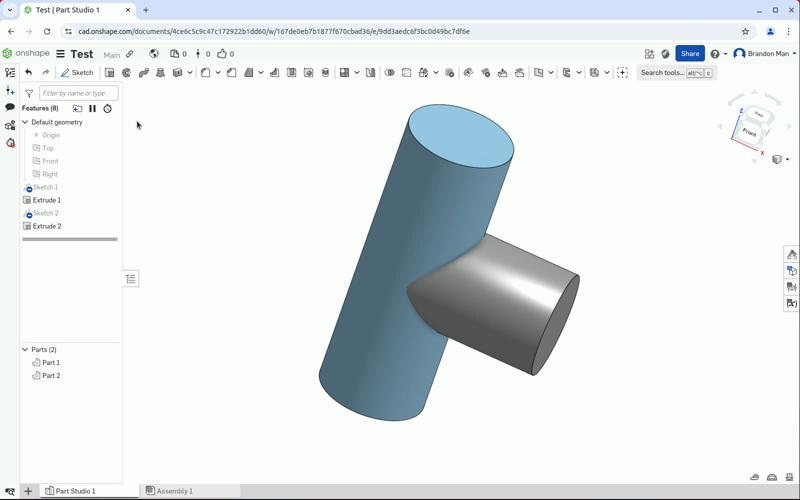
key(left, 2)
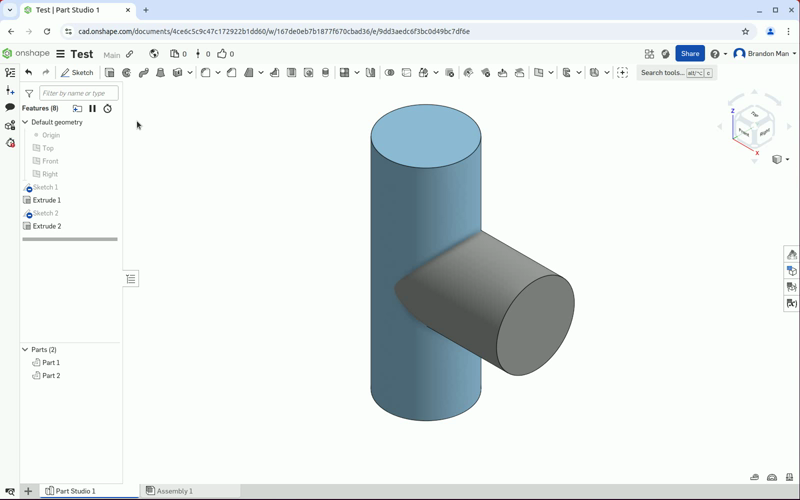
mouse_move(73, 189)
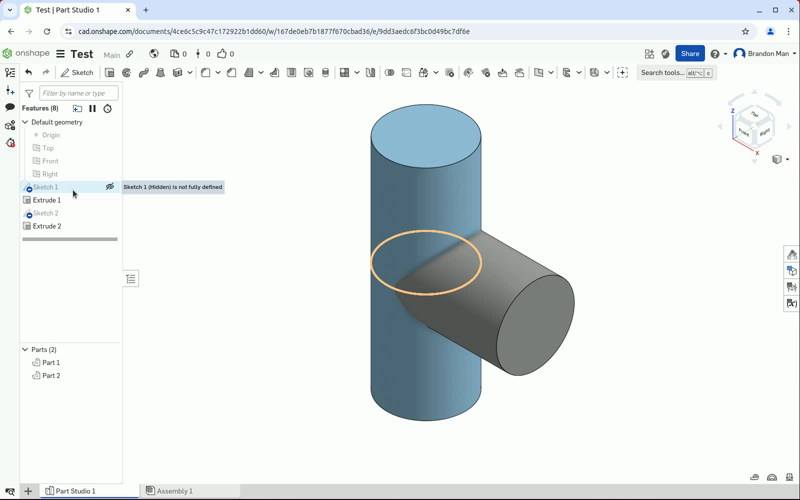
click(73, 189)